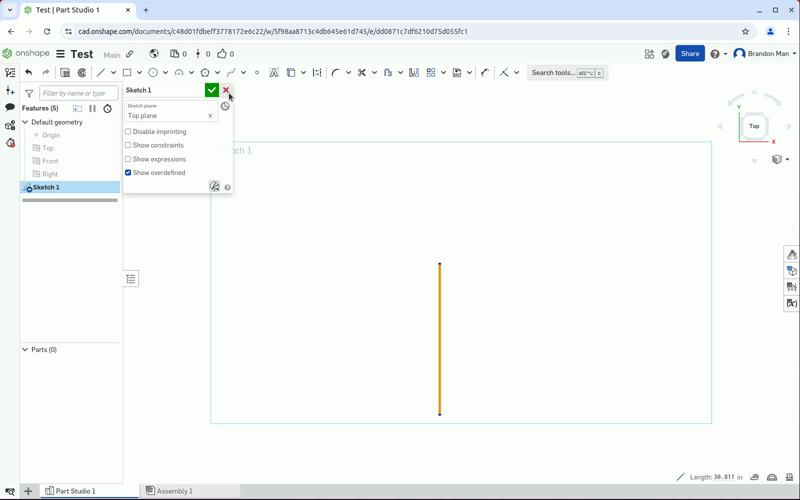
key(shift+h)
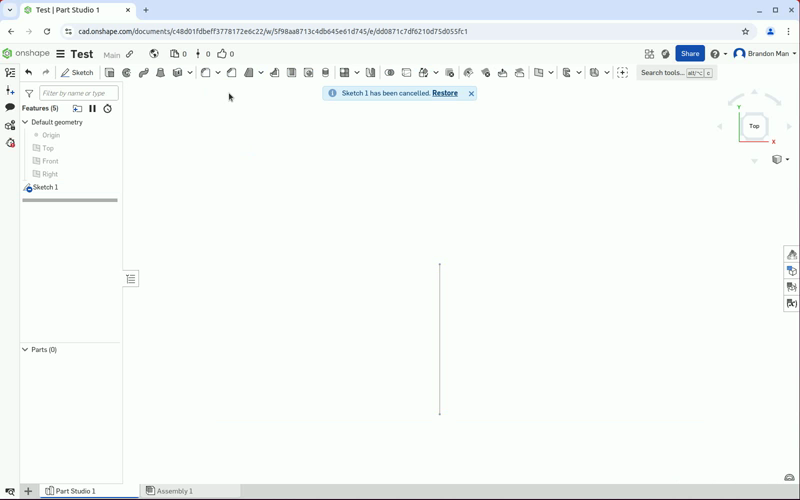
key(shift+s)
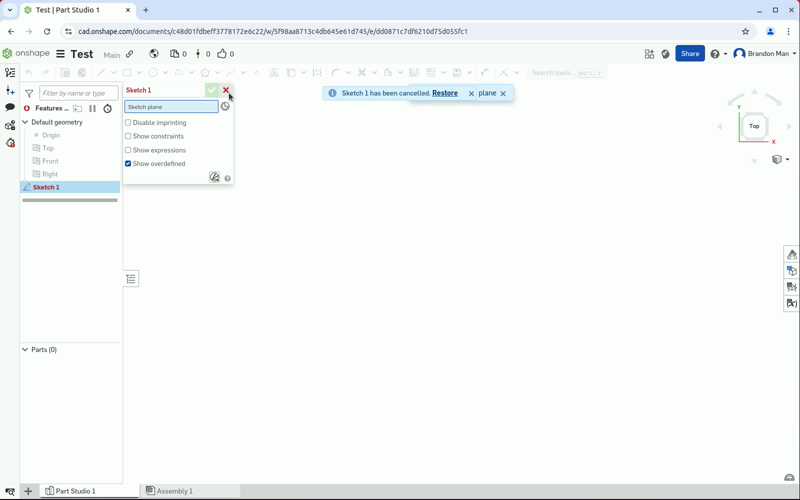
mouse_move(73, 150)
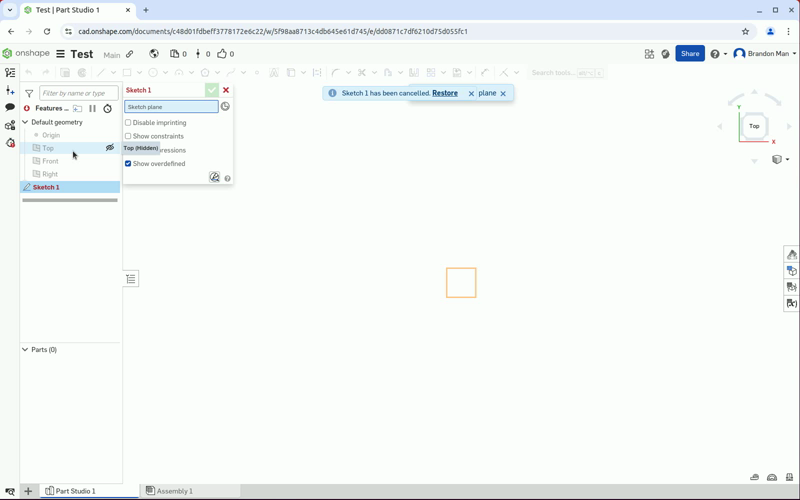
click(73, 150)
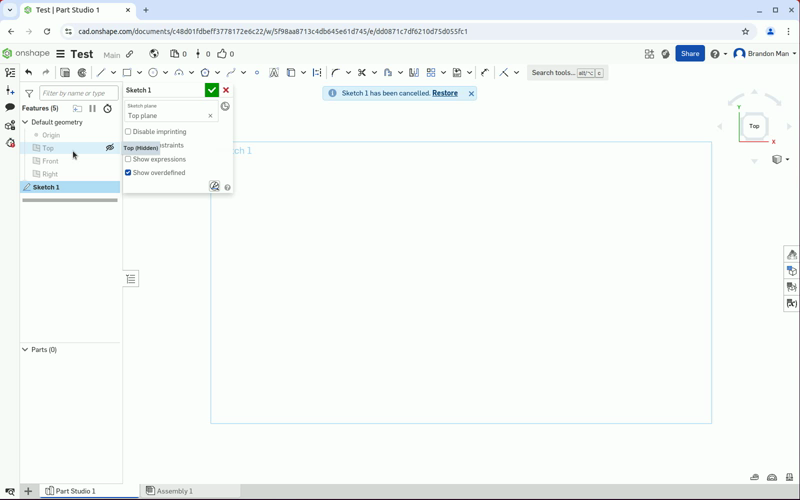
mouse_move(73, 352)
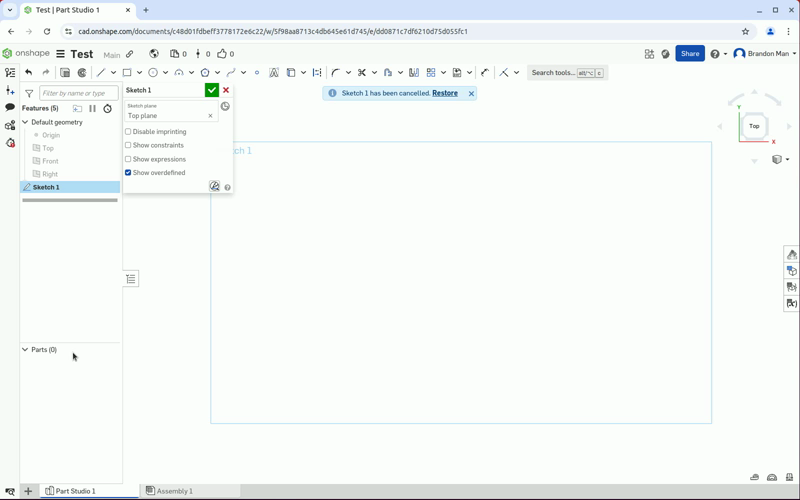
key(y)
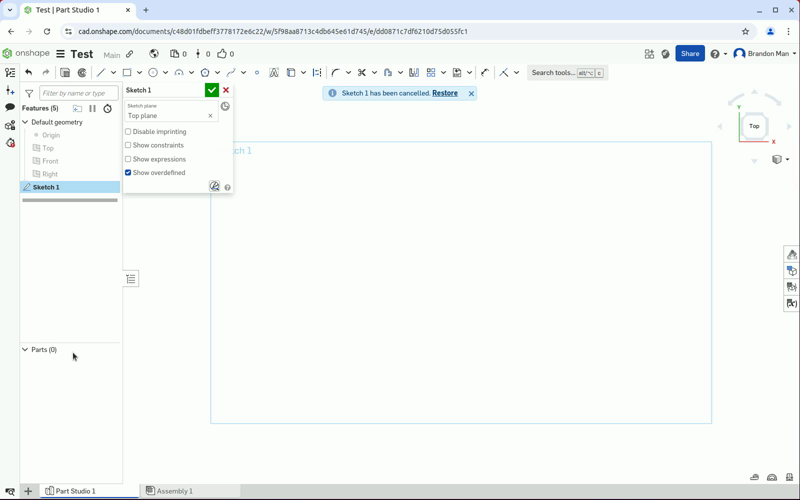
key(c)
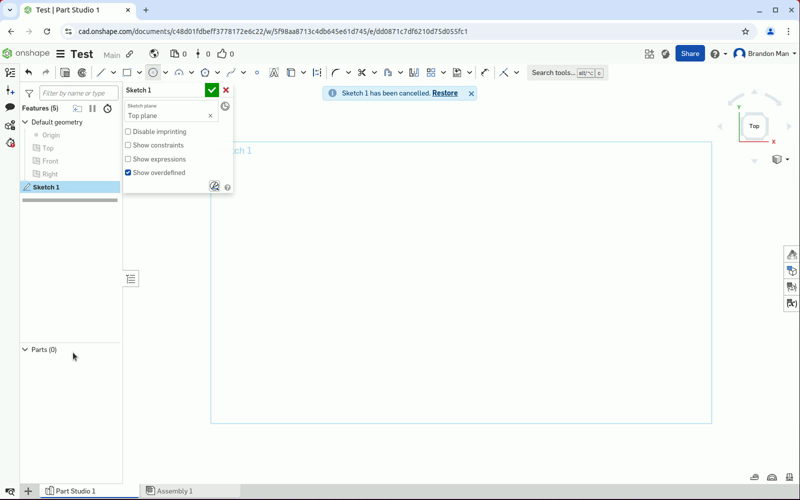
key_down(shift)
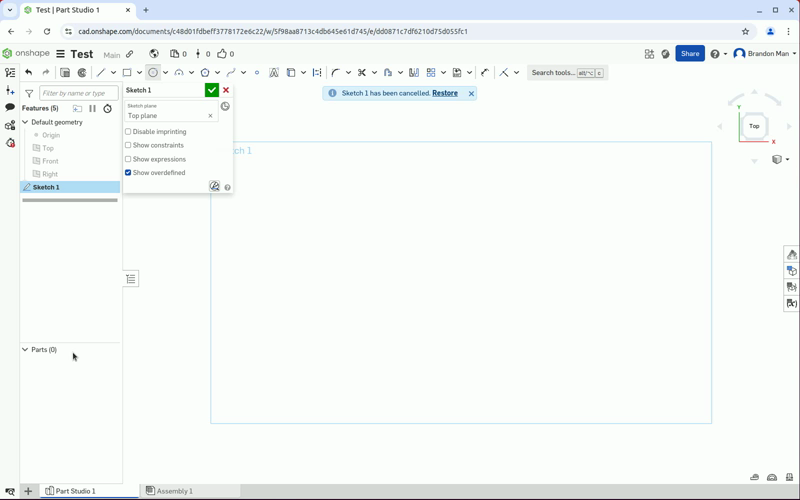
mouse_move(461, 282)
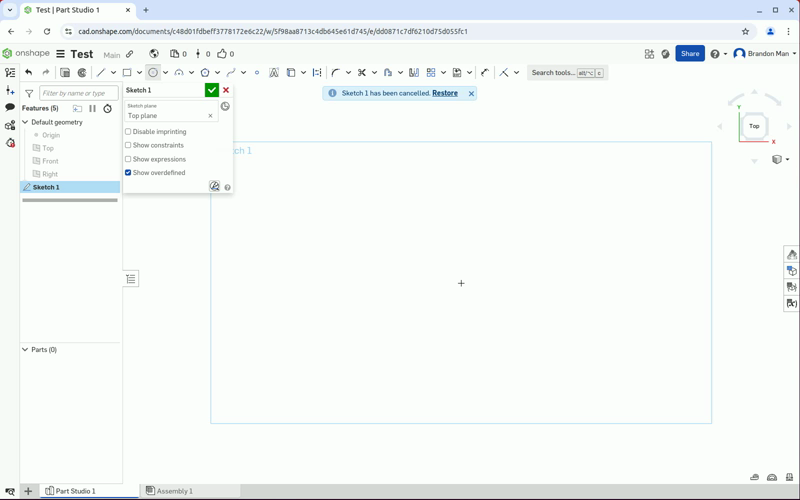
click(461, 282)
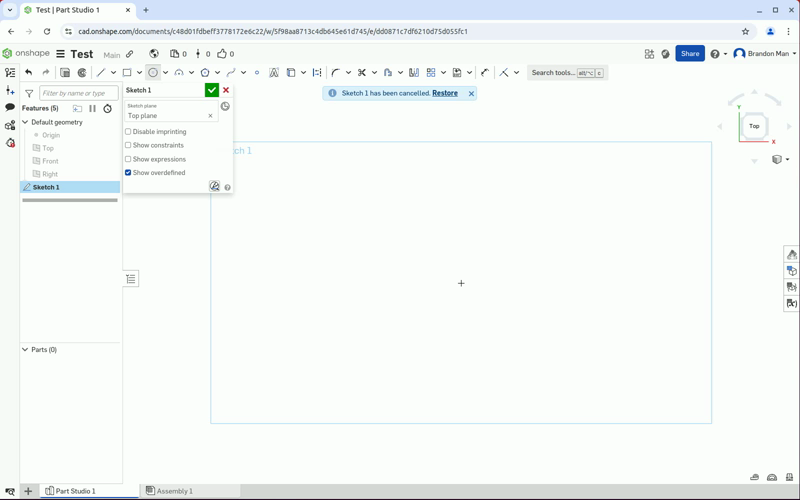
key_up(shift)
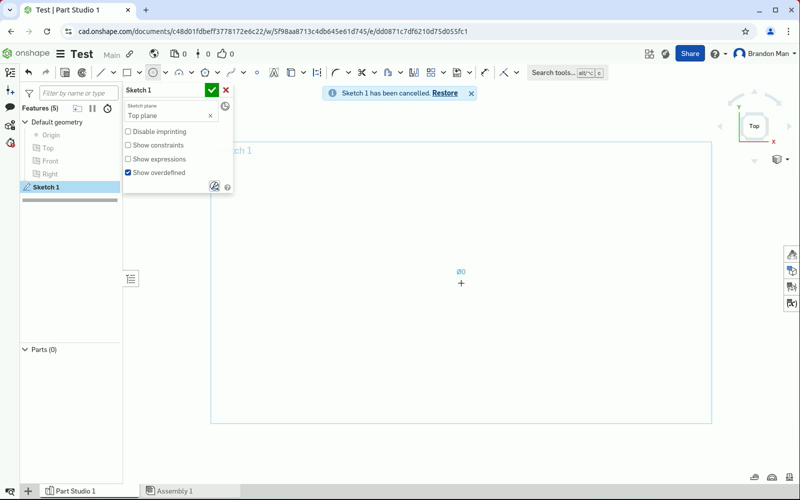
mouse_move(555, 282)
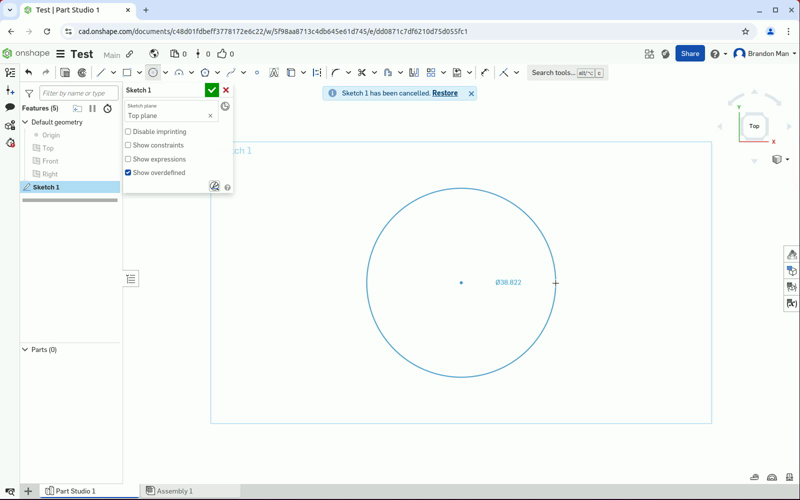
click(555, 282)
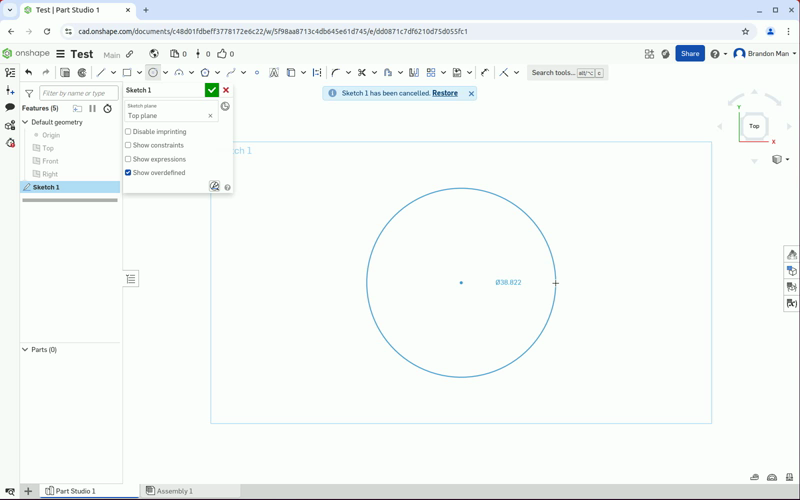
key(esc)
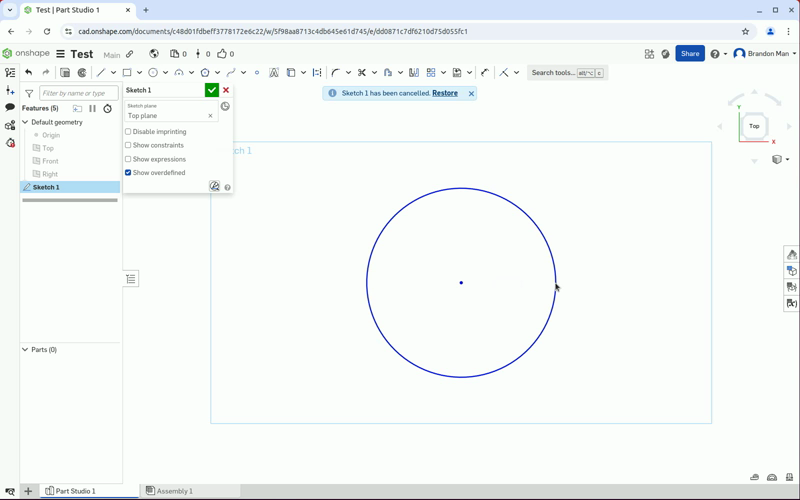
key(c)
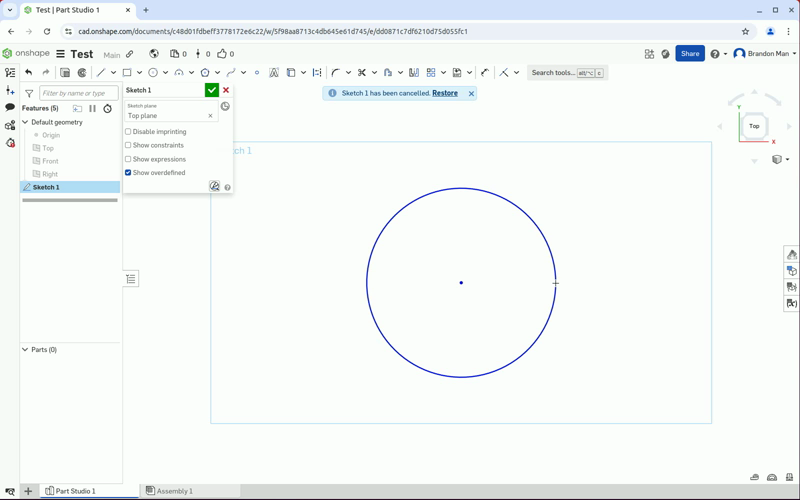
key_down(shift)
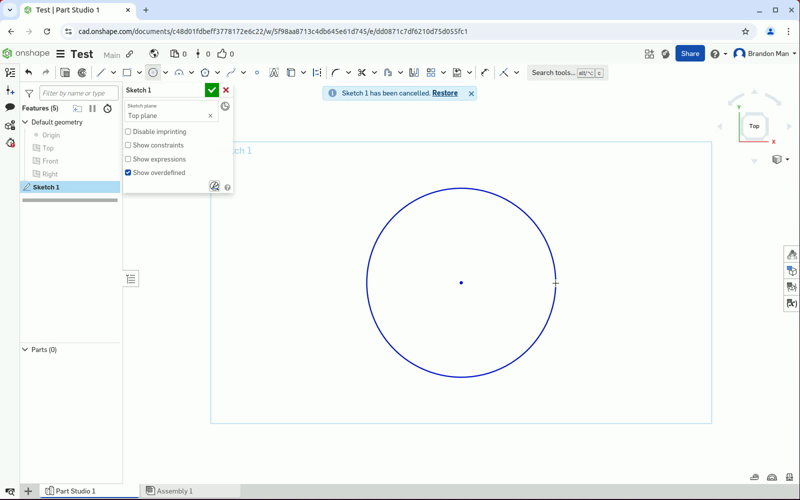
mouse_move(461, 282)
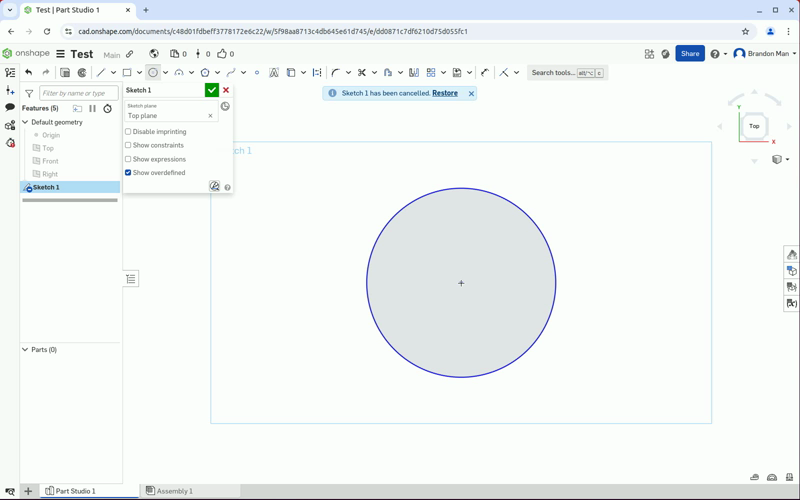
click(461, 282)
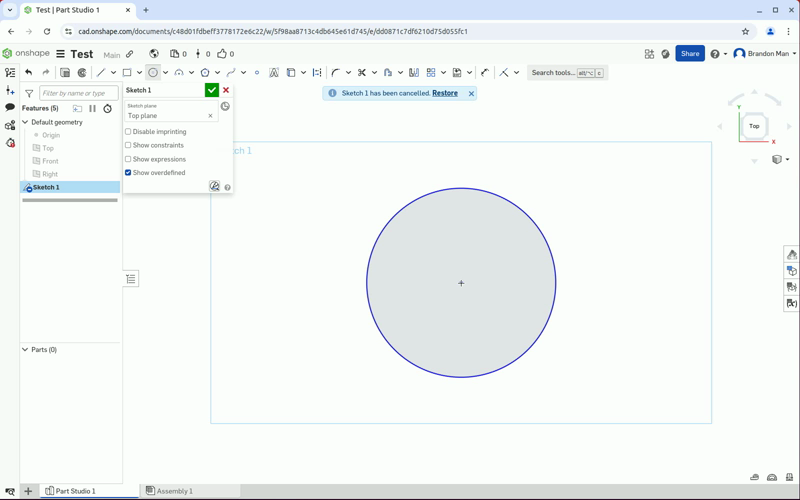
key_up(shift)
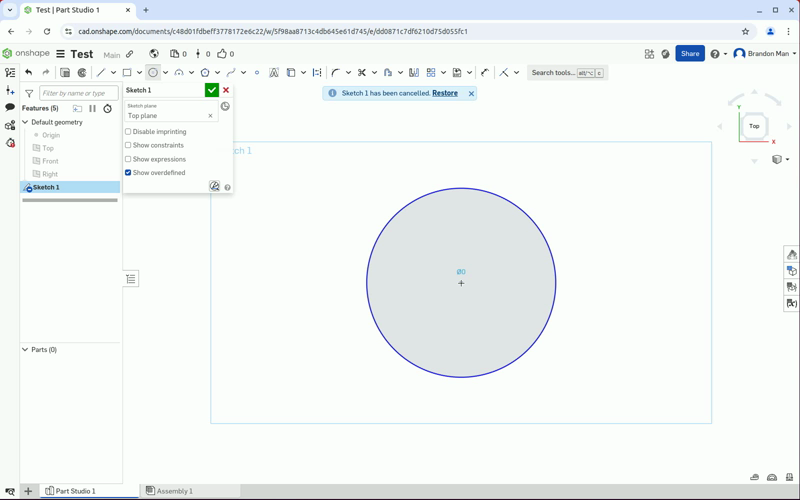
mouse_move(512, 282)
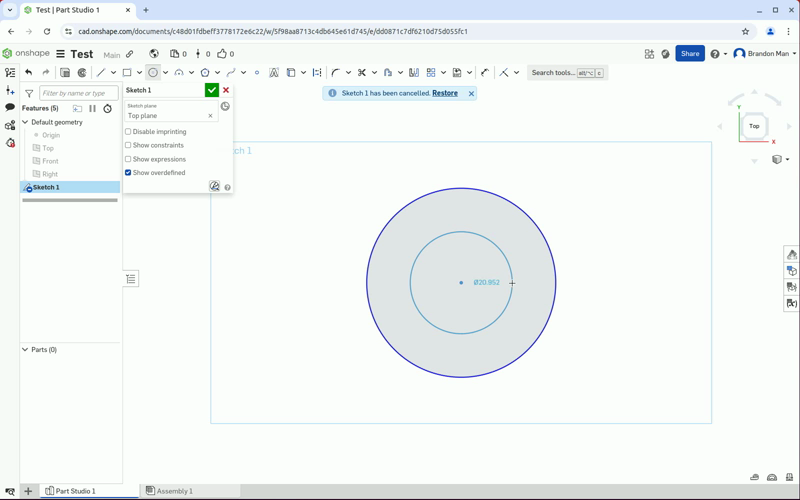
click(512, 282)
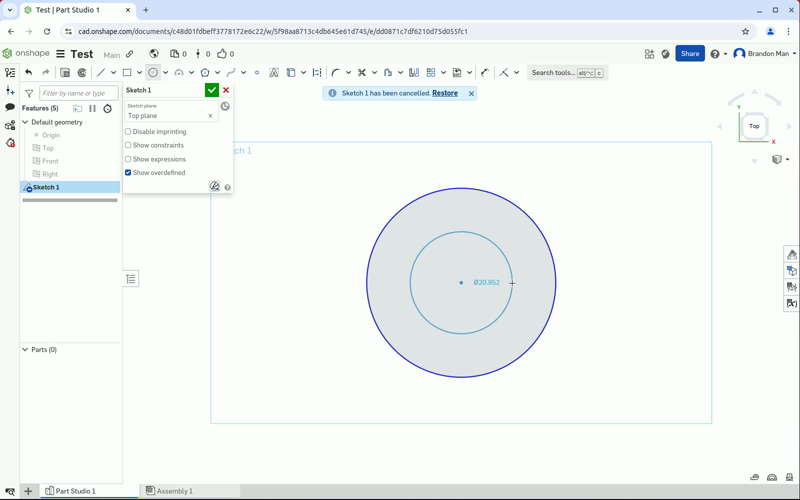
key(esc)
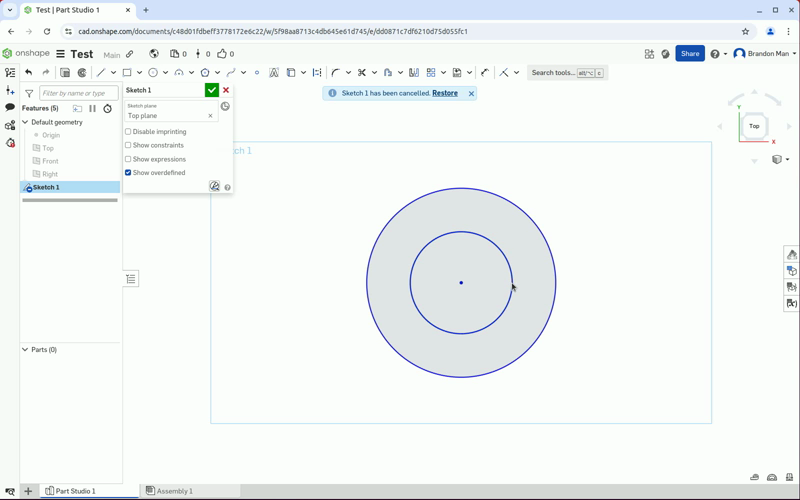
mouse_move(514, 236)
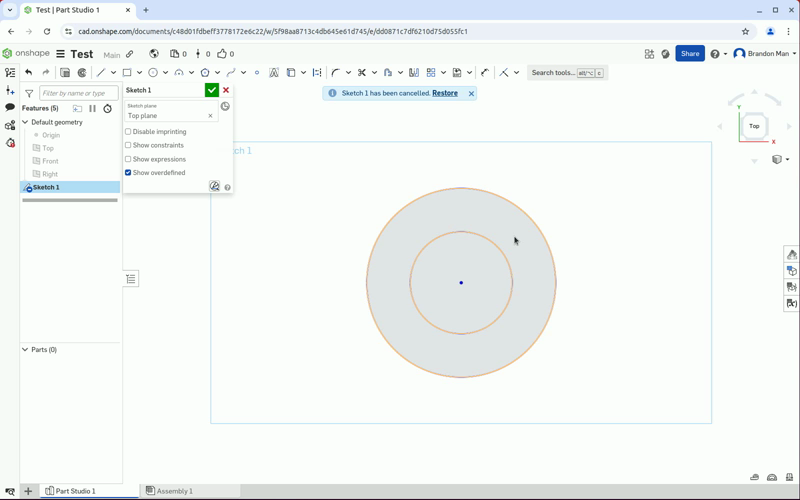
click(514, 236)
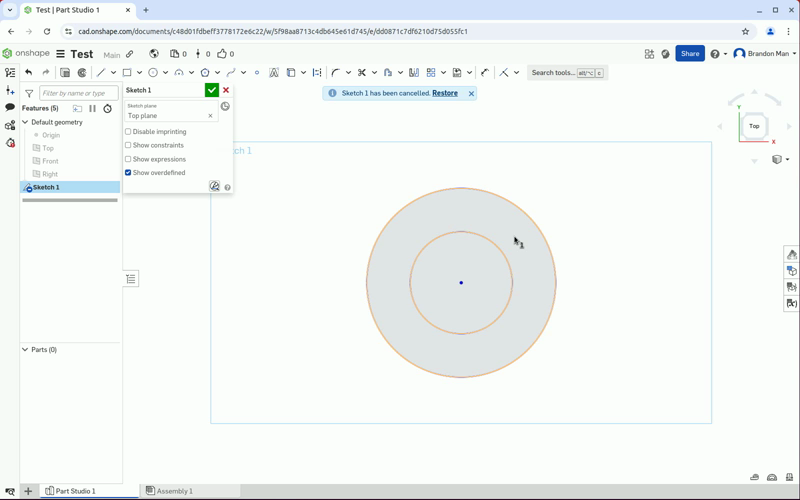
mouse_move(73, 352)
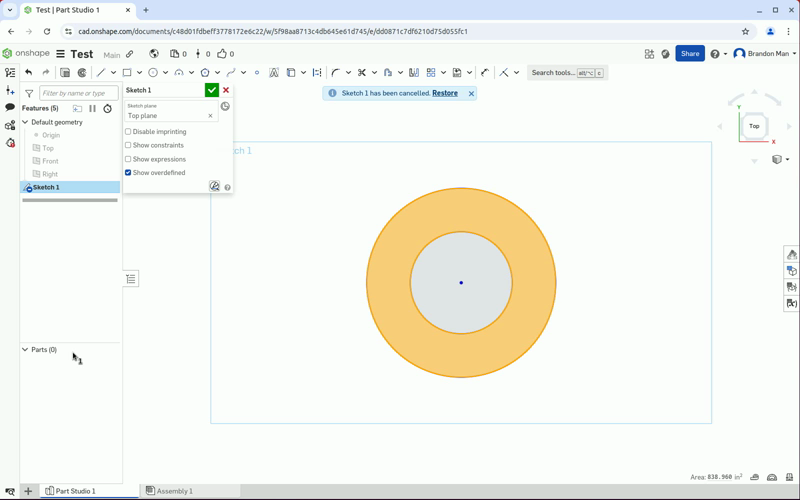
key(shift+y)
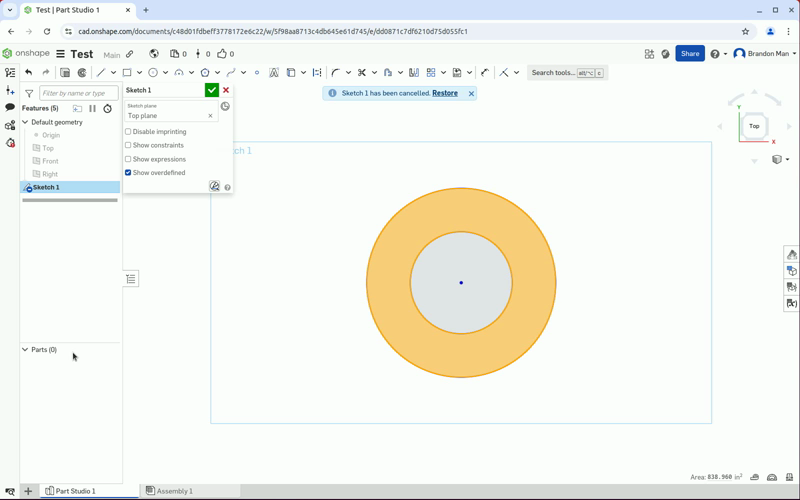
key(shift+e)
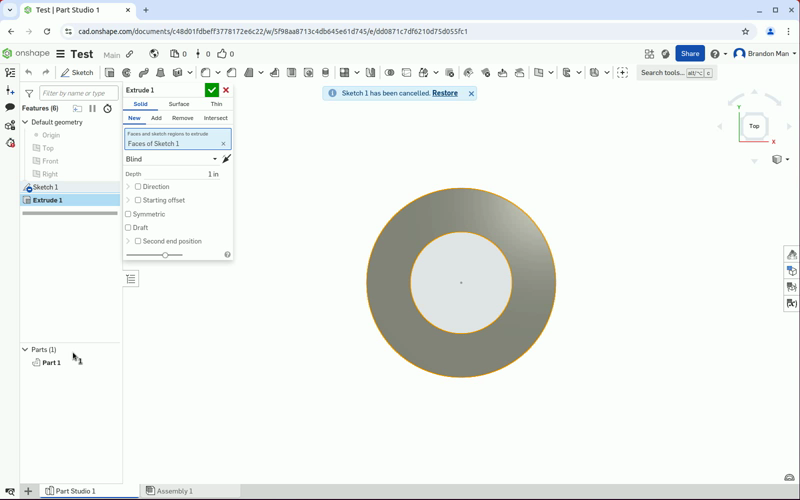
mouse_move(143, 106)
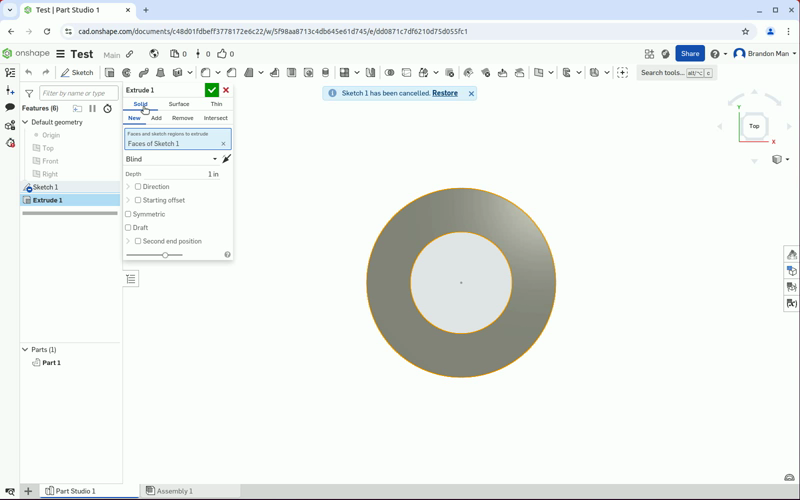
click(143, 106)
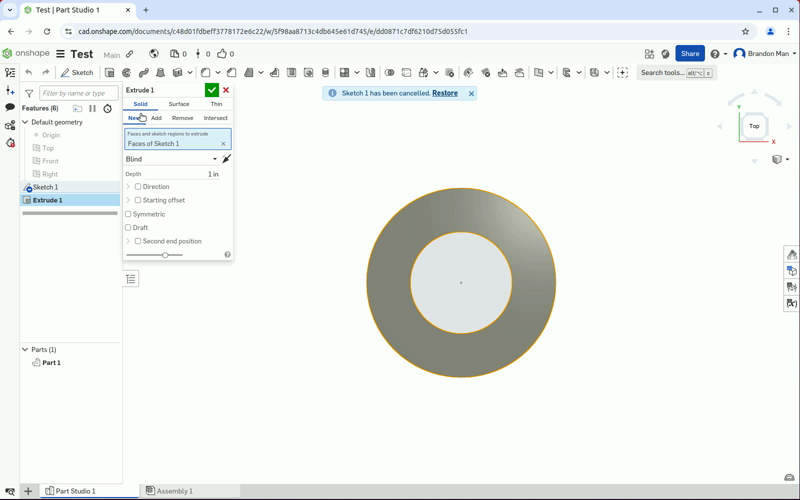
mouse_move(137, 120)
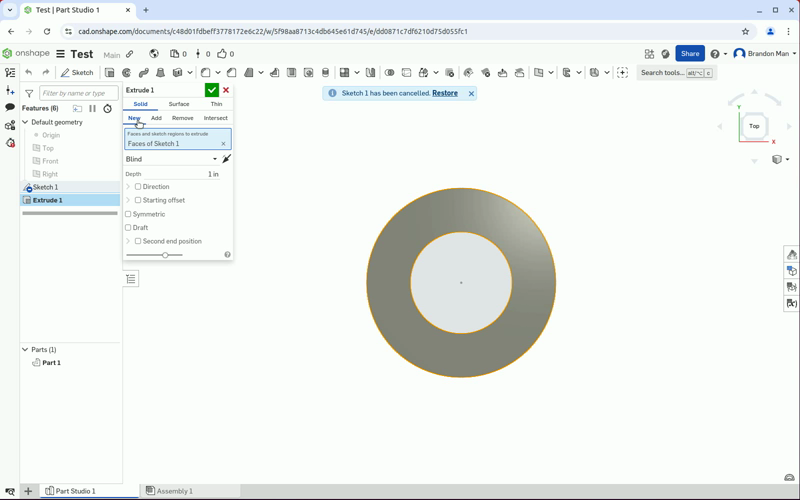
click(137, 120)
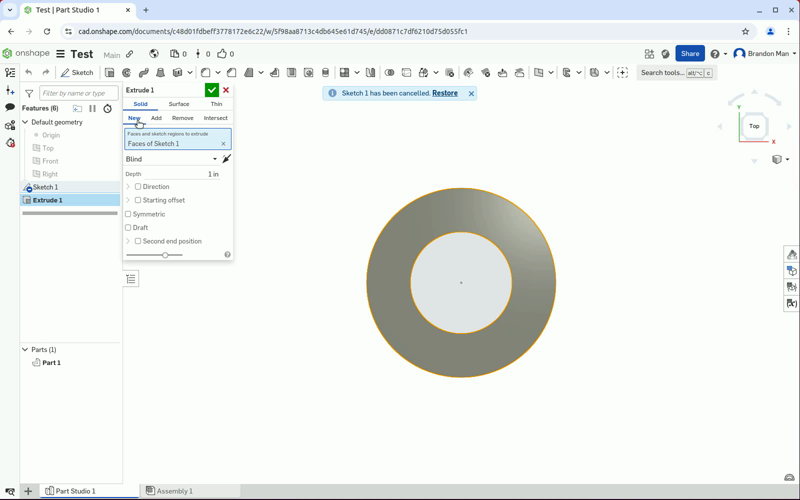
key(tab, 4)
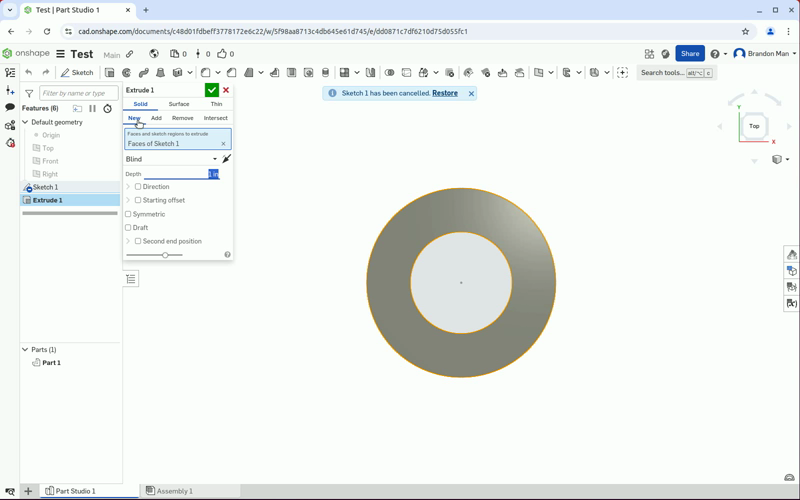
text(3.851)
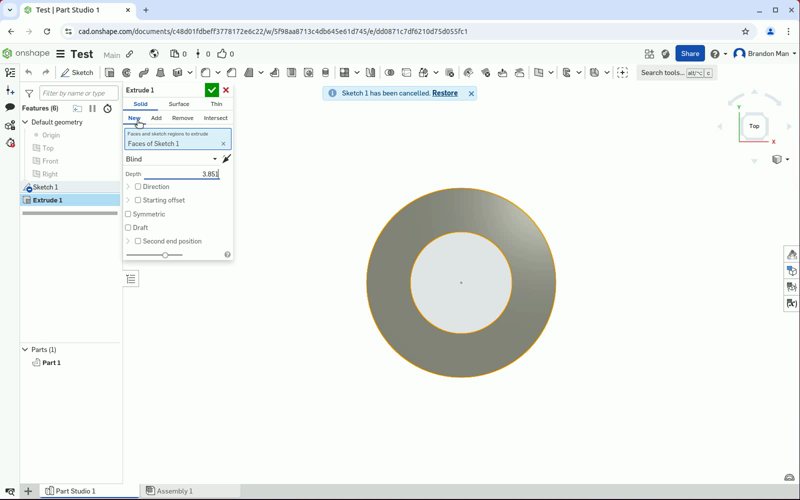
key(enter)
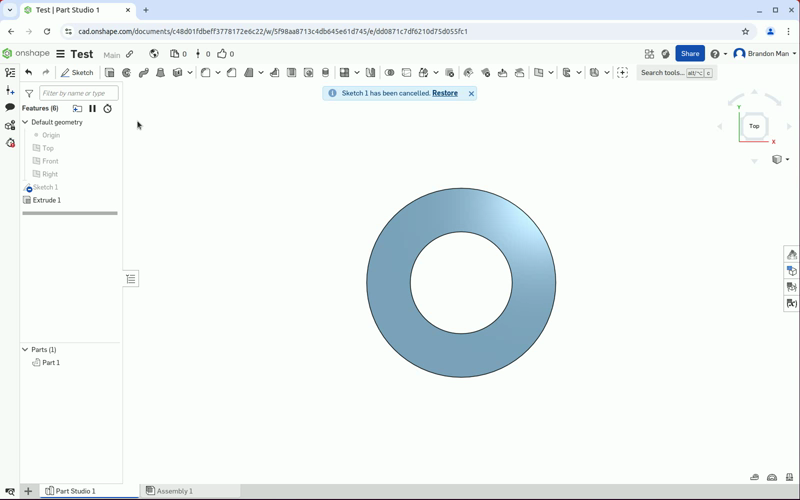
key(shift+h)
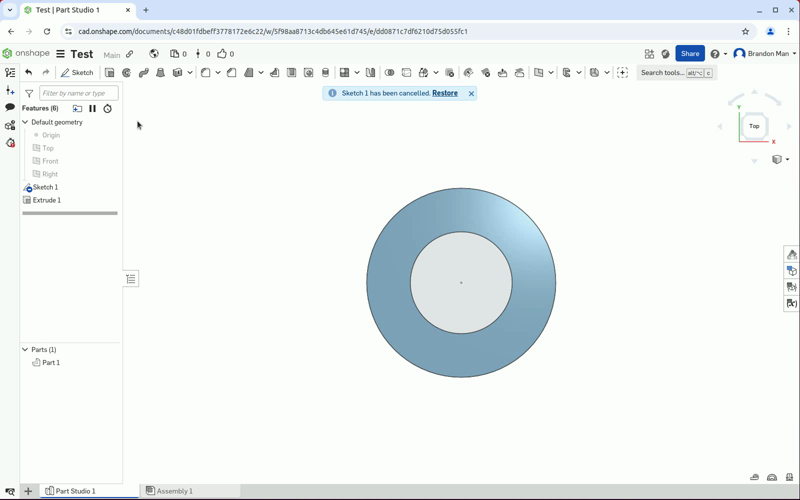
key(shift+h)
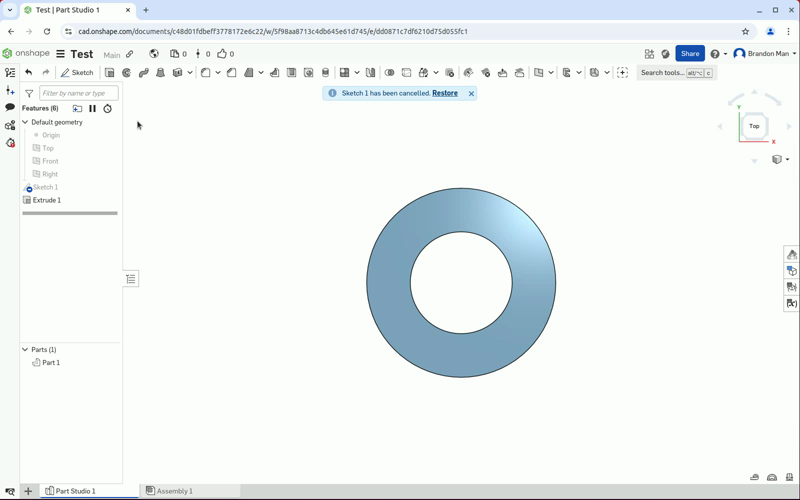
mouse_move(73, 189)
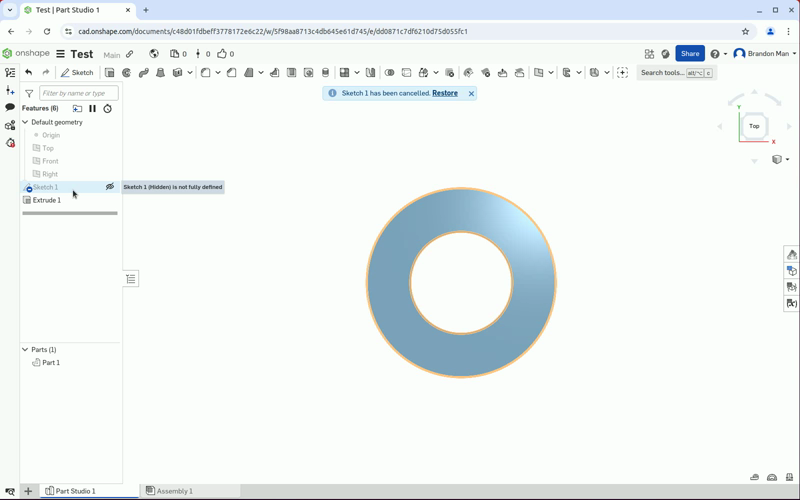
click(73, 189)
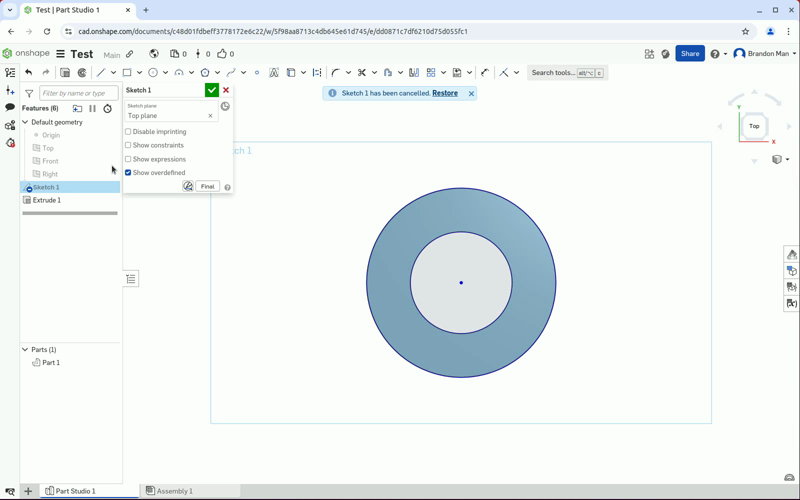
mouse_move(229, 92)
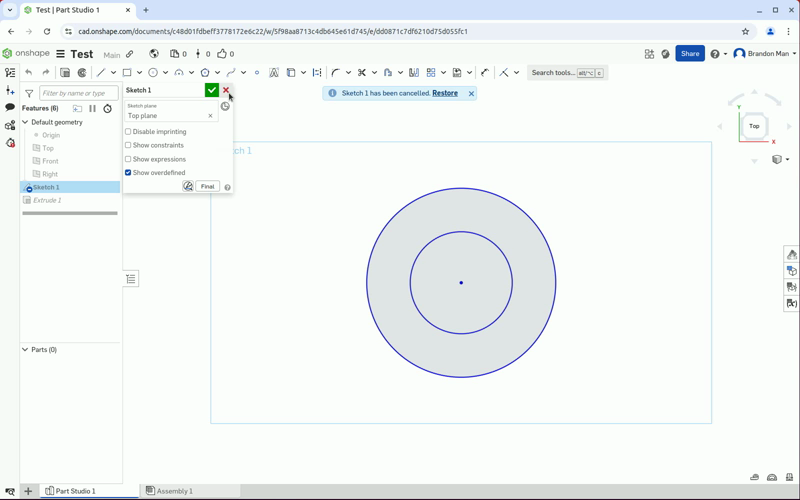
click(229, 92)
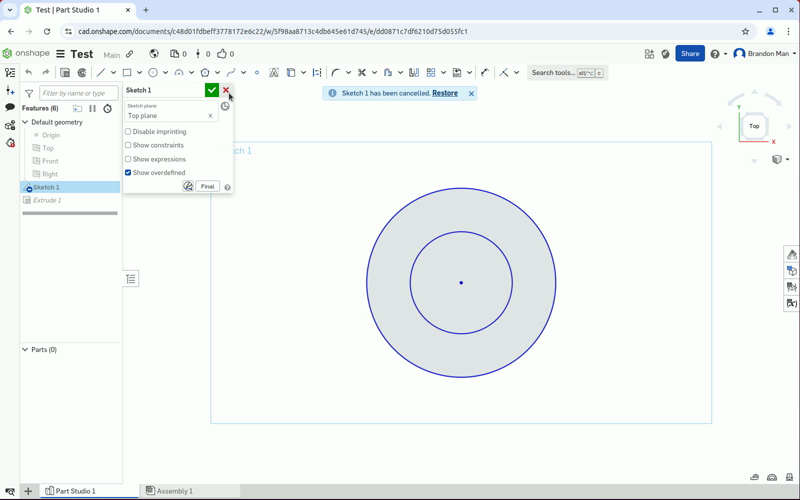
key(shift+s)
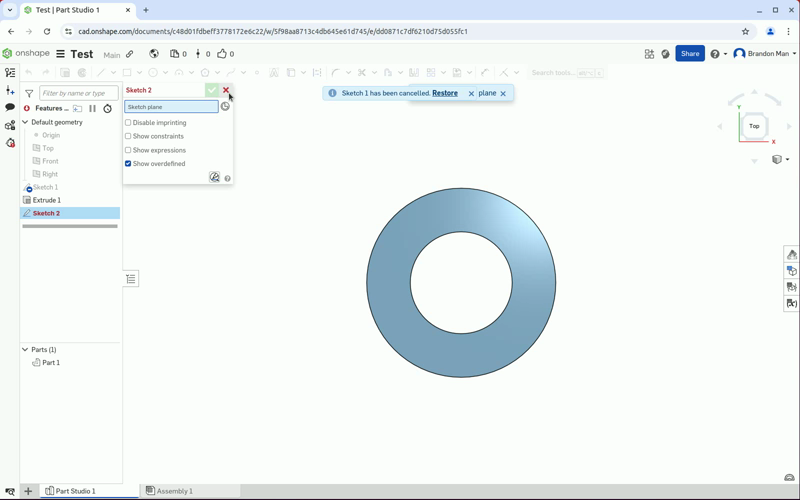
mouse_move(73, 150)
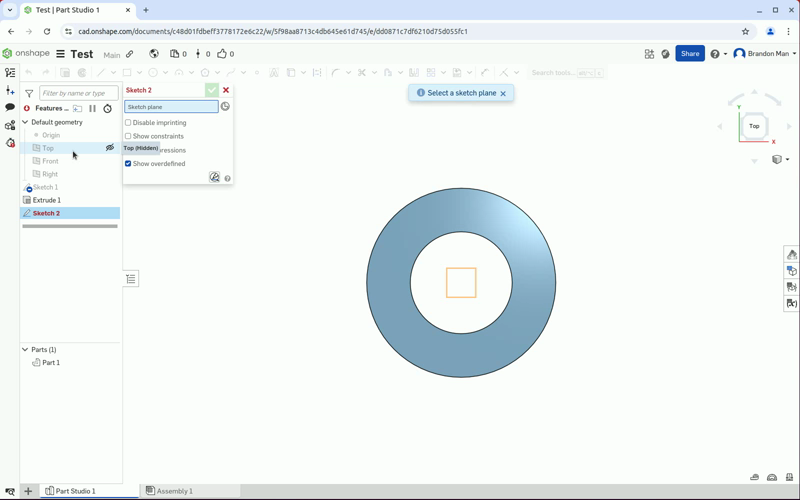
click(73, 150)
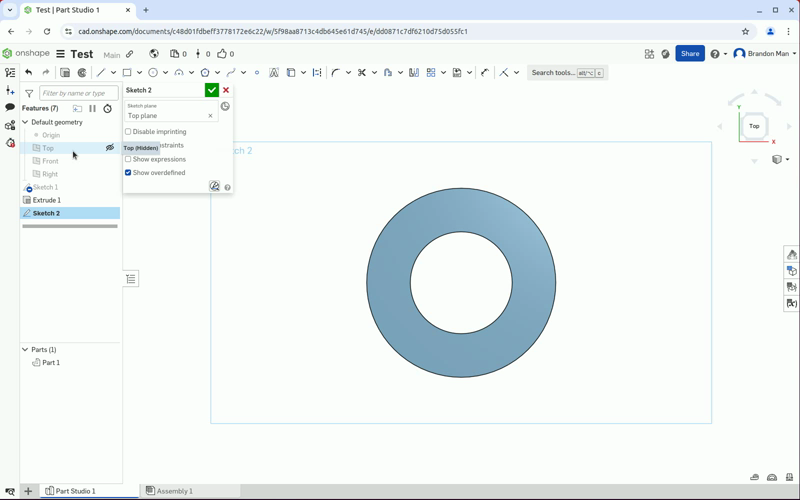
mouse_move(73, 352)
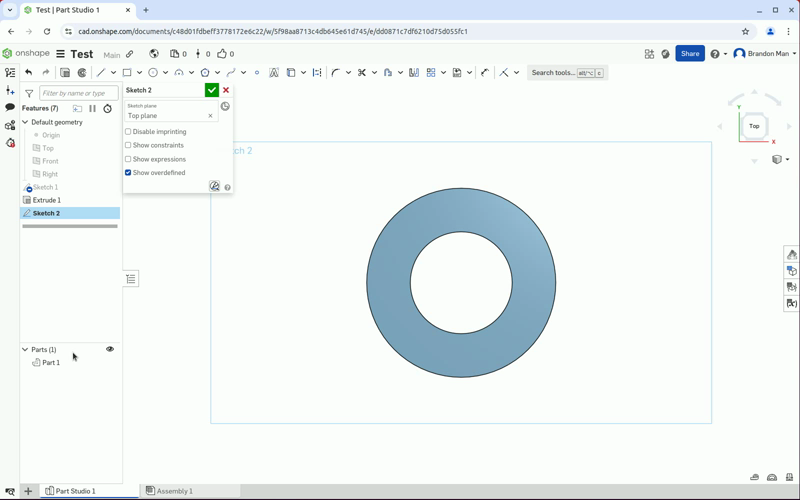
key(y)
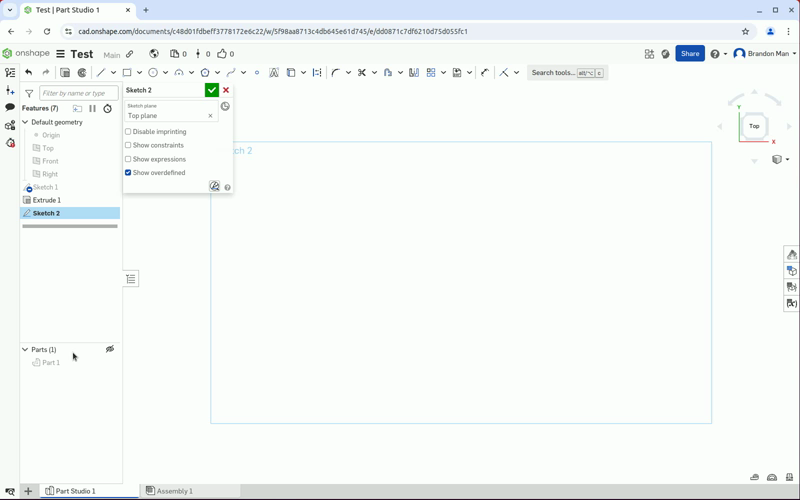
key(c)
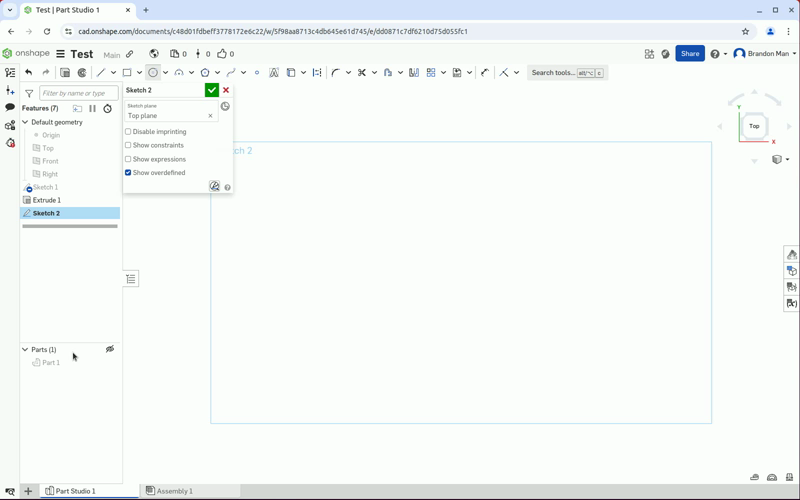
key_down(shift)
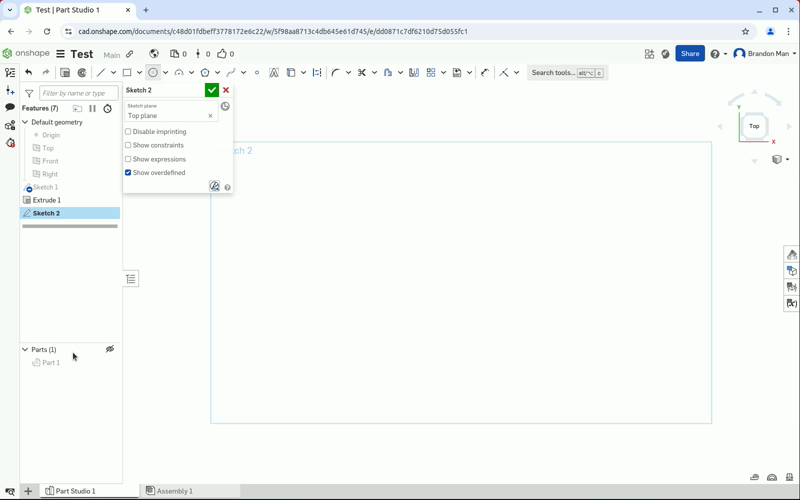
mouse_move(461, 282)
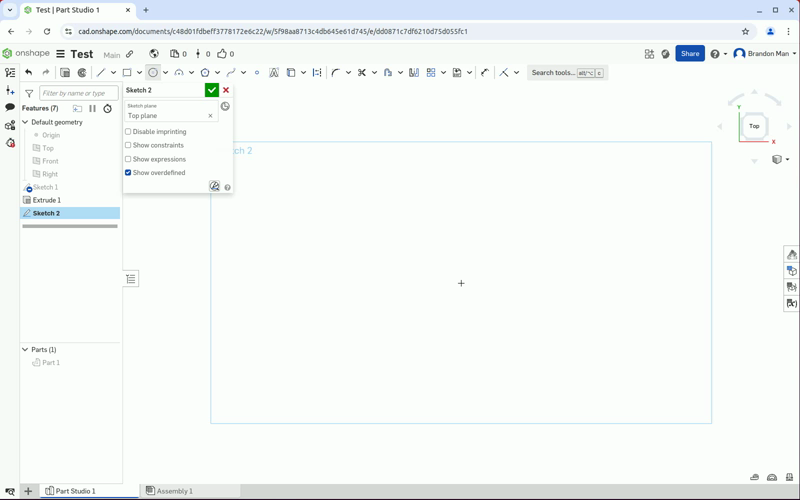
click(461, 282)
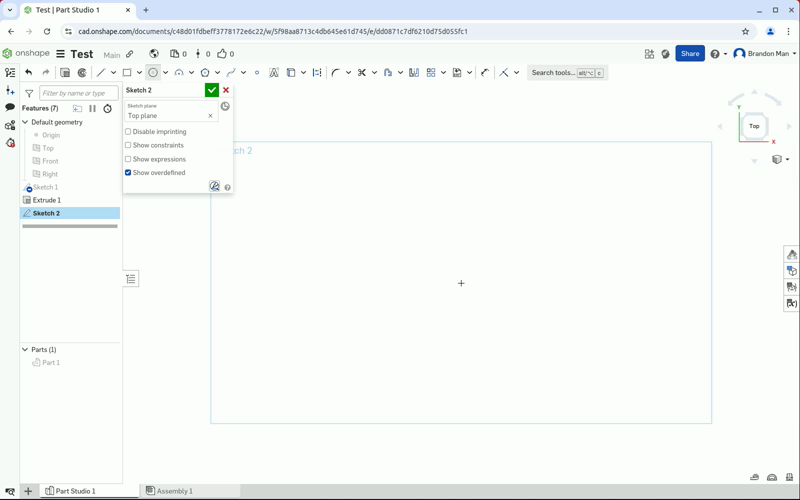
key_up(shift)
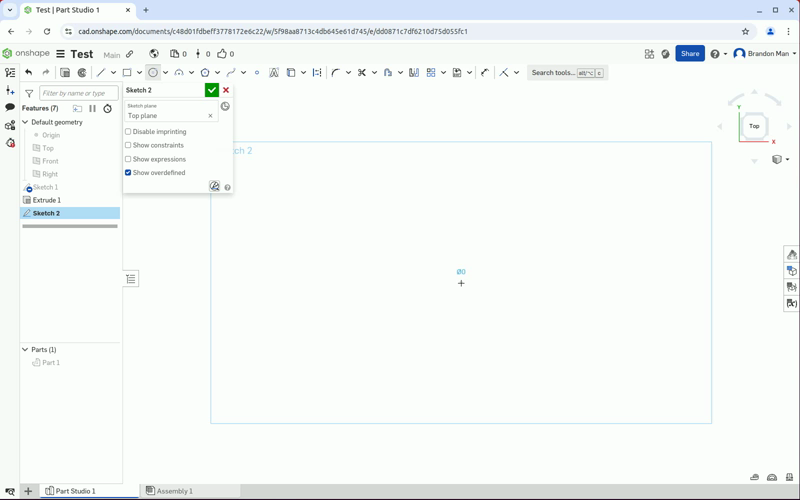
mouse_move(574, 282)
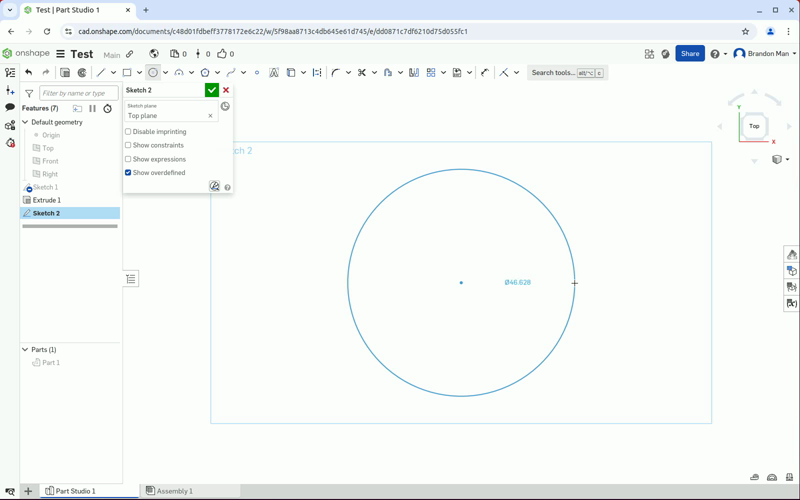
click(574, 282)
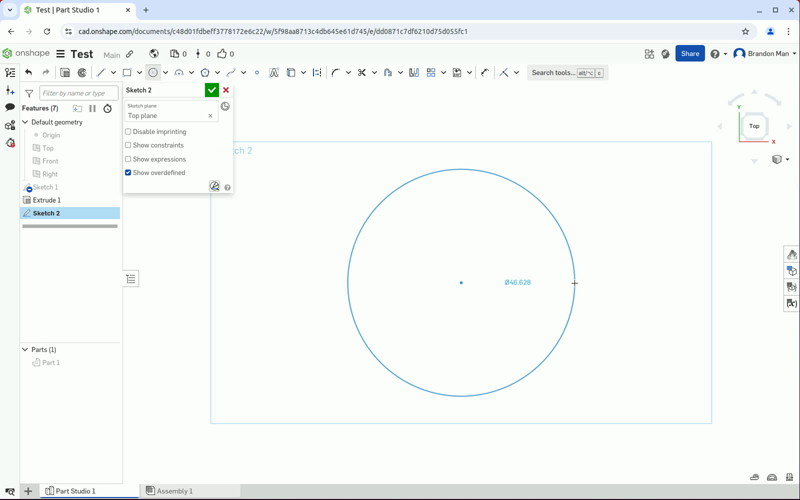
key(esc)
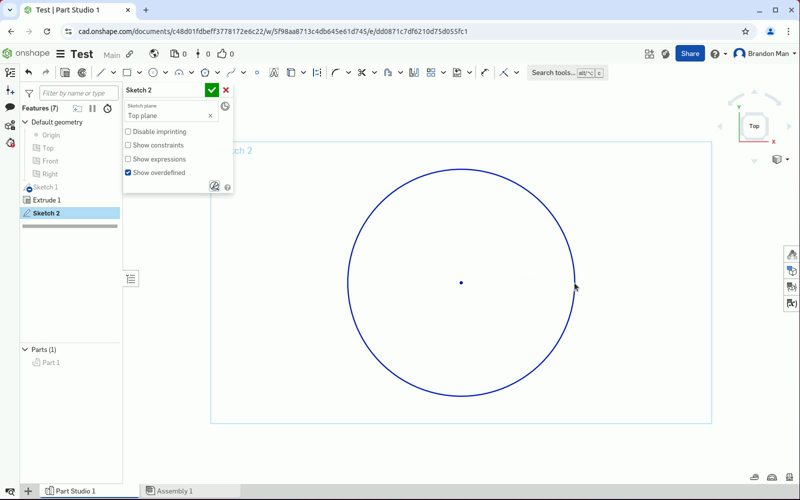
key(c)
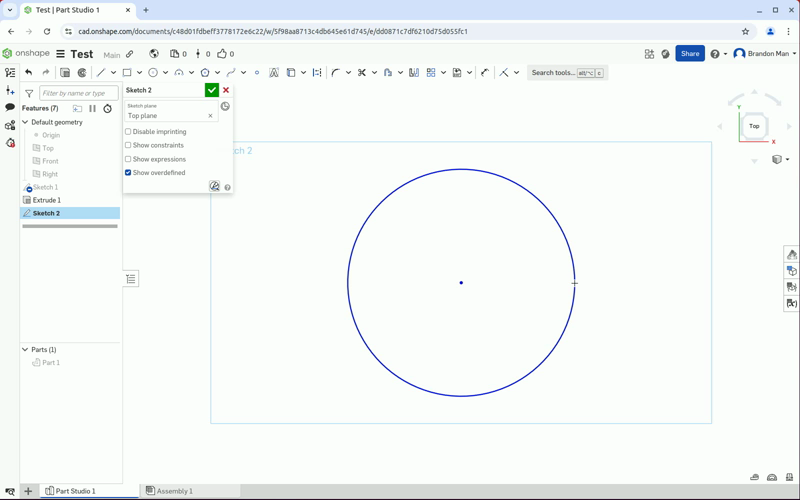
key_down(shift)
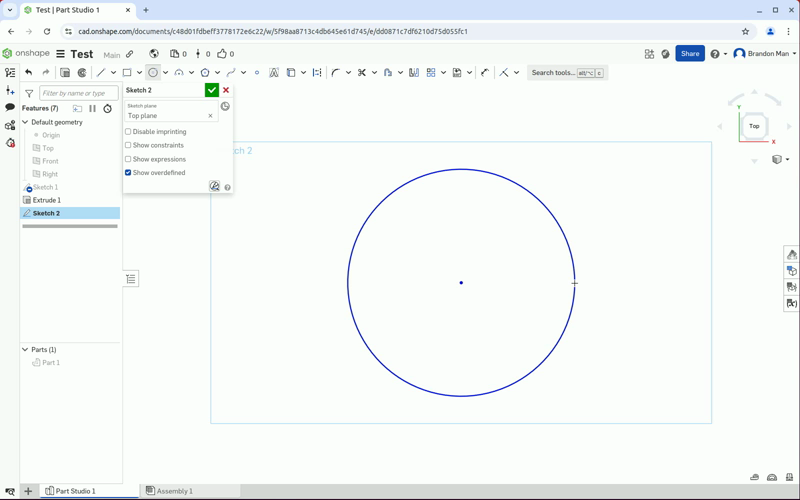
mouse_move(461, 282)
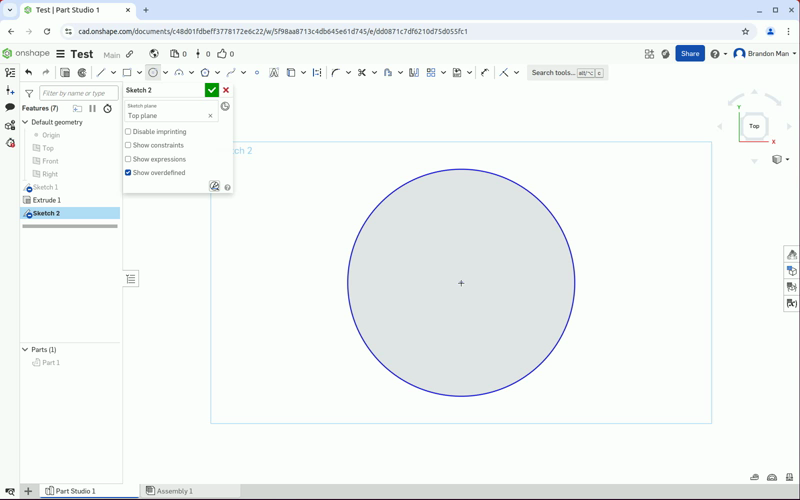
click(461, 282)
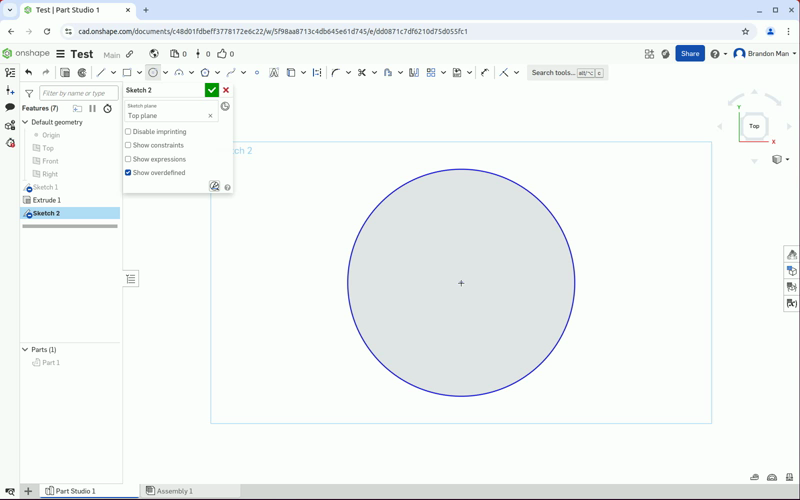
key_up(shift)
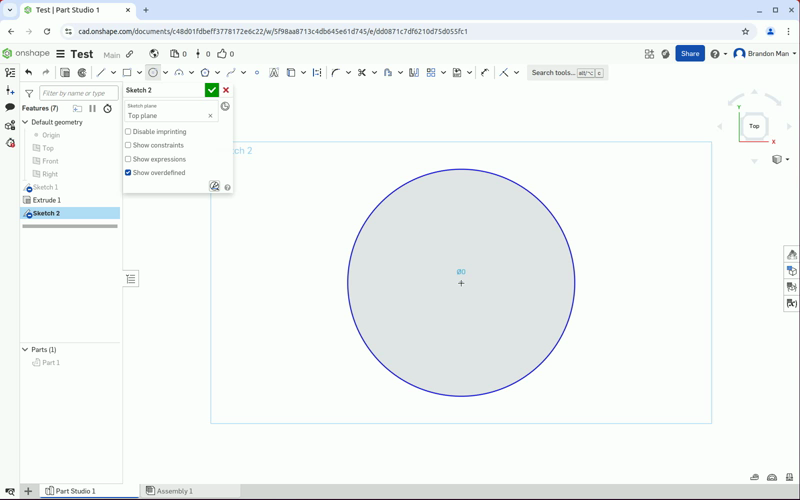
mouse_move(555, 282)
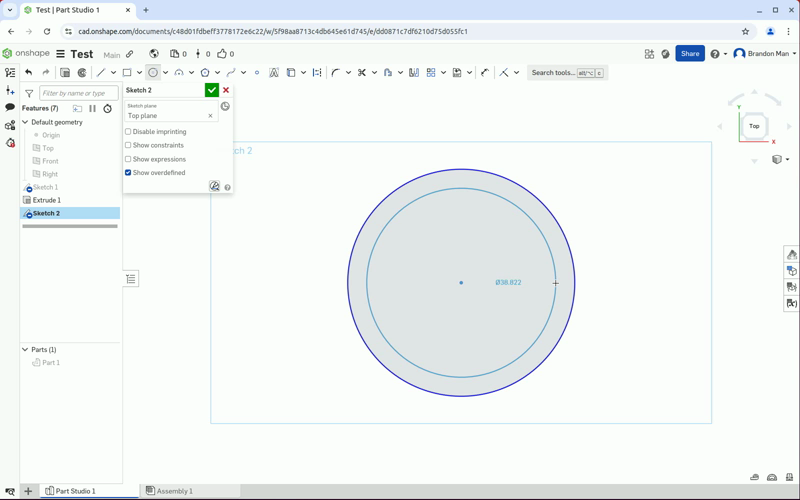
click(555, 282)
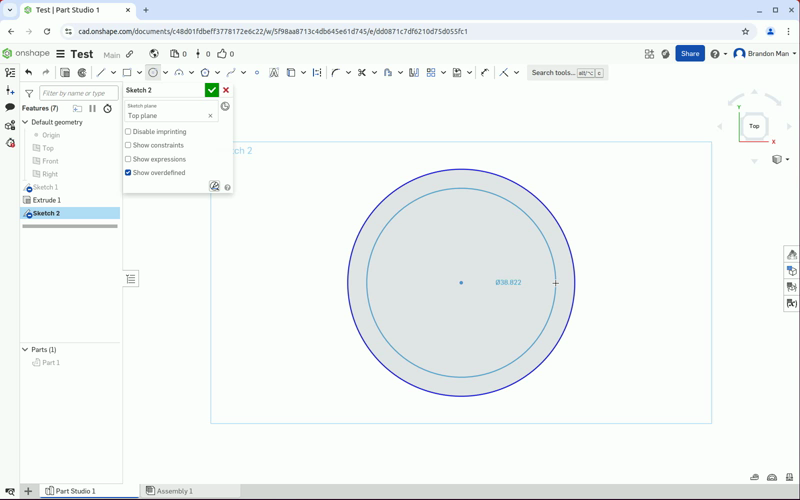
key(esc)
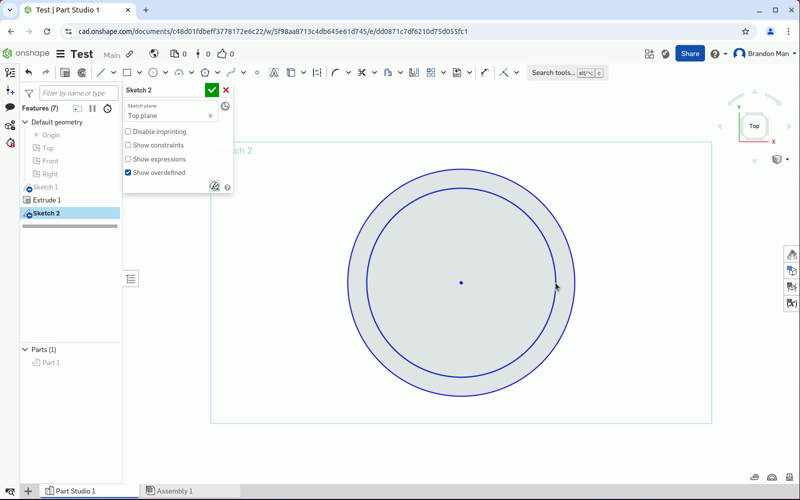
mouse_move(561, 258)
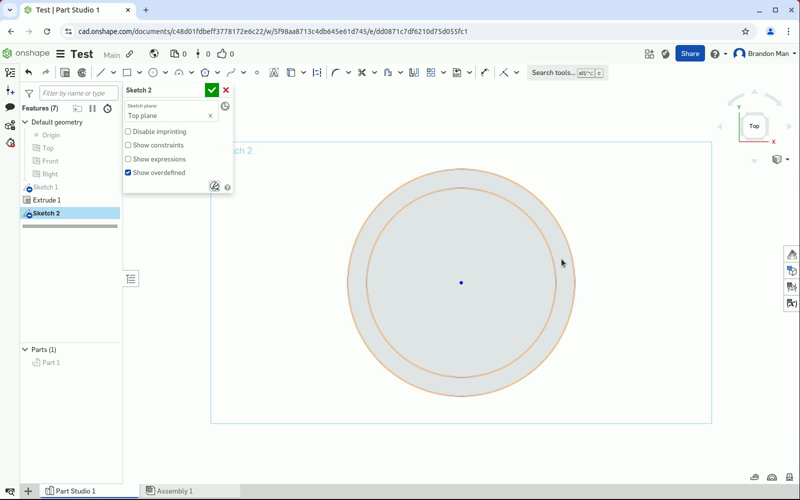
click(561, 258)
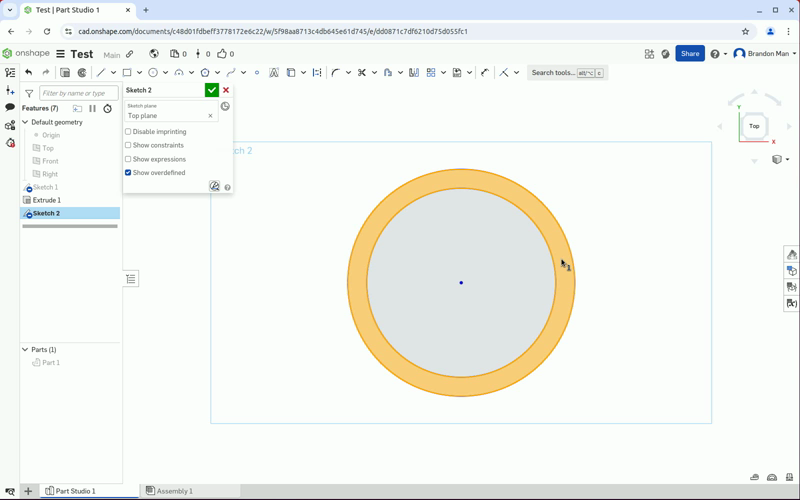
mouse_move(73, 352)
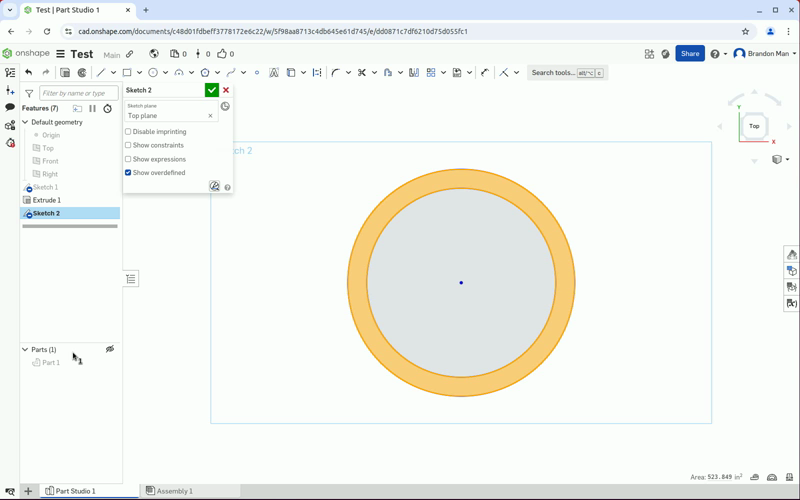
key(shift+y)
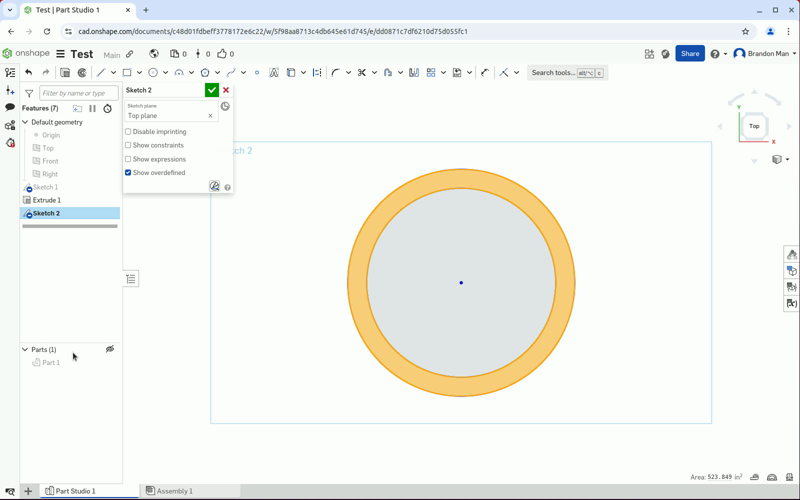
key(shift+e)
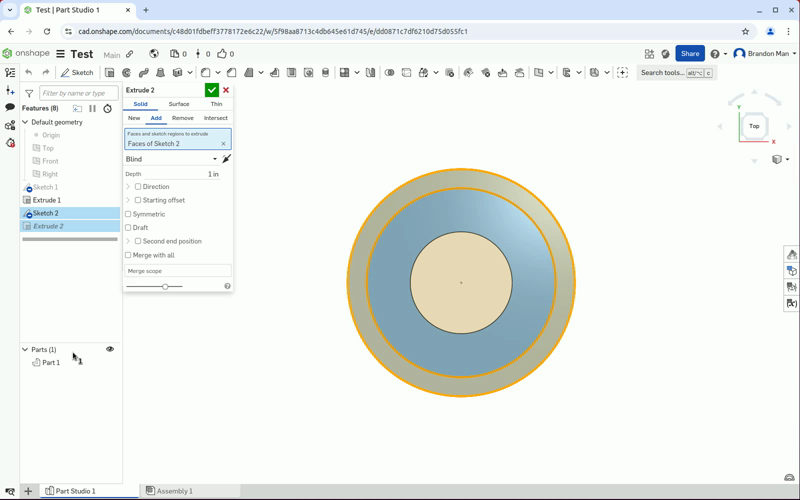
mouse_move(143, 106)
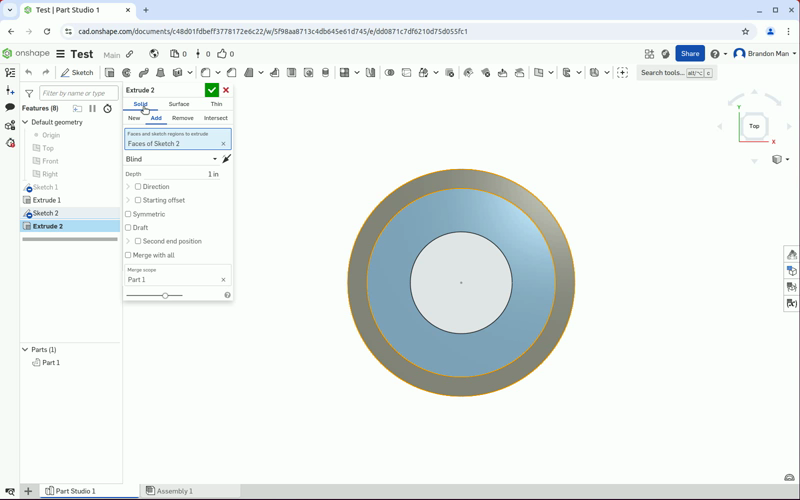
click(143, 106)
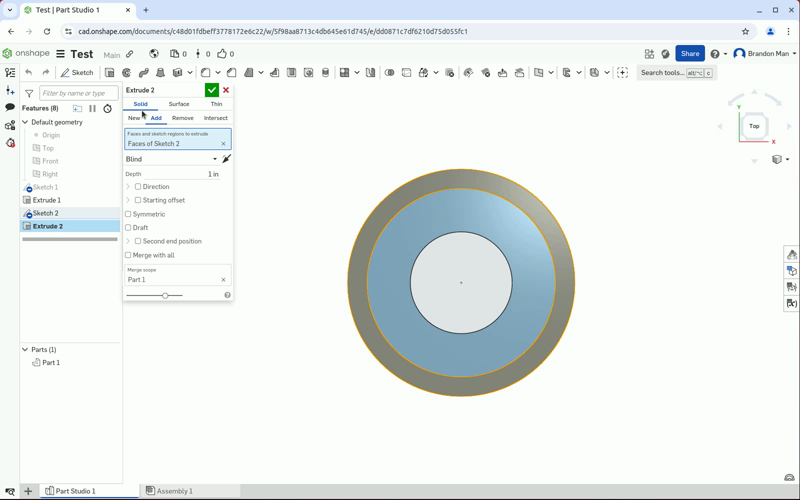
mouse_move(137, 120)
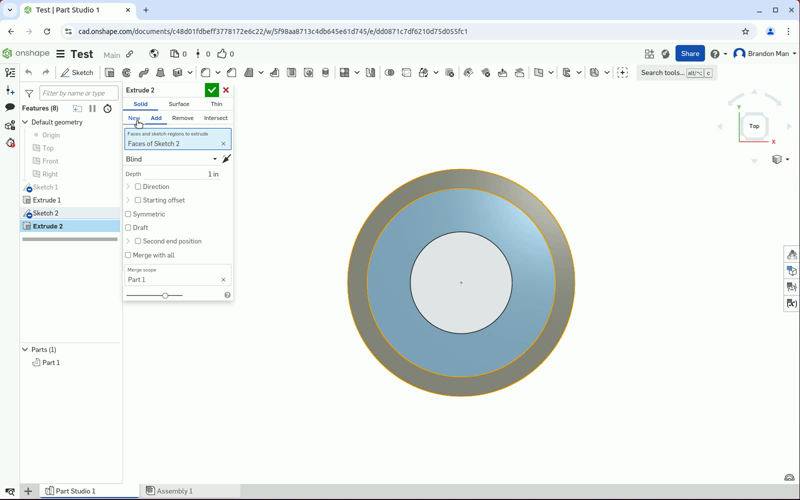
click(137, 120)
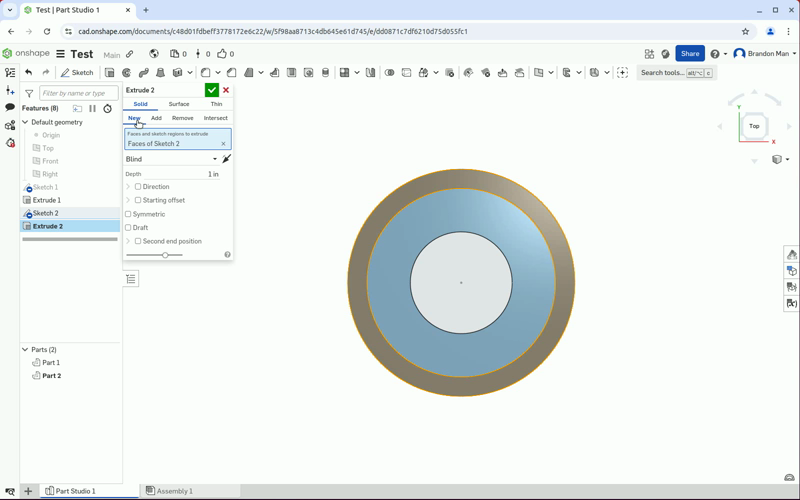
key(tab, 4)
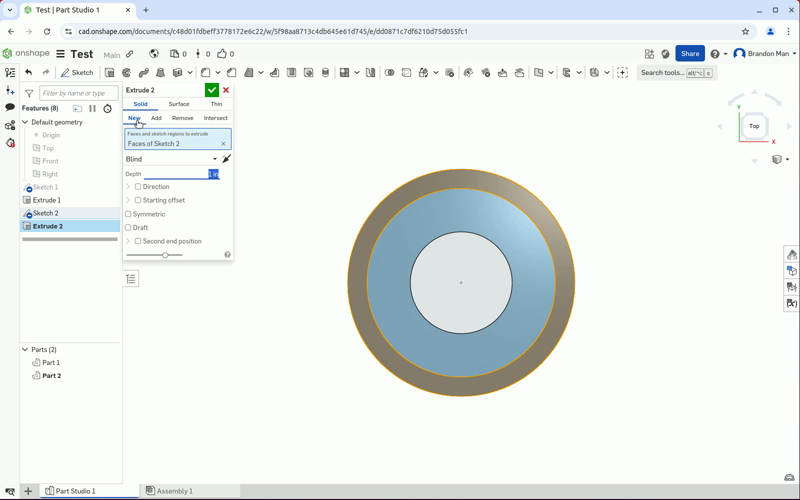
text(4.814)
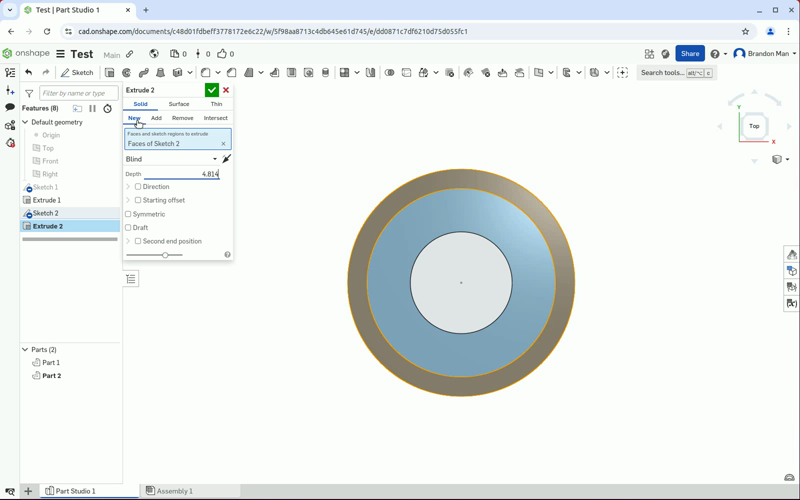
key(enter)
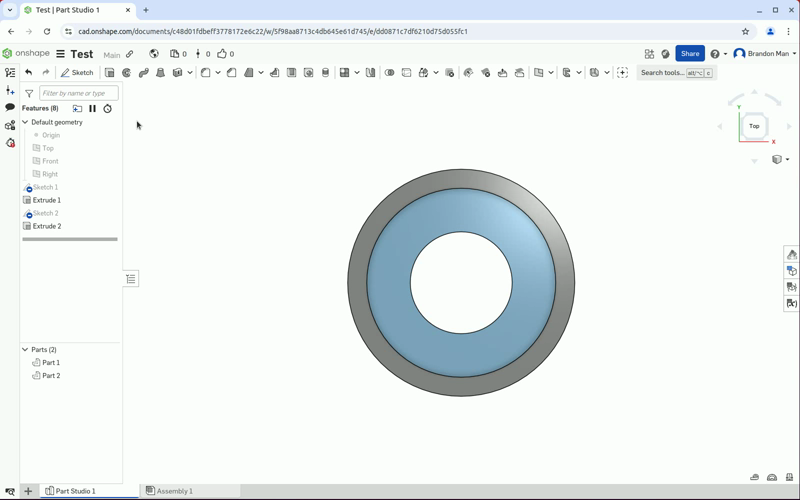
key(shift+h)
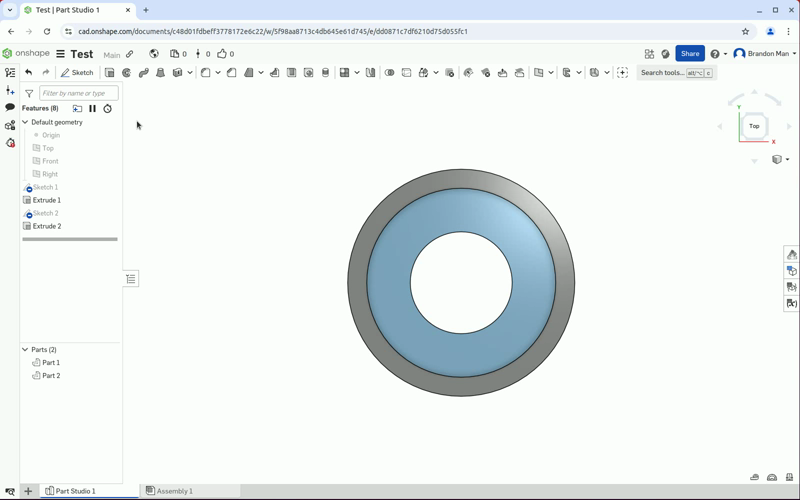
key(shift+h)
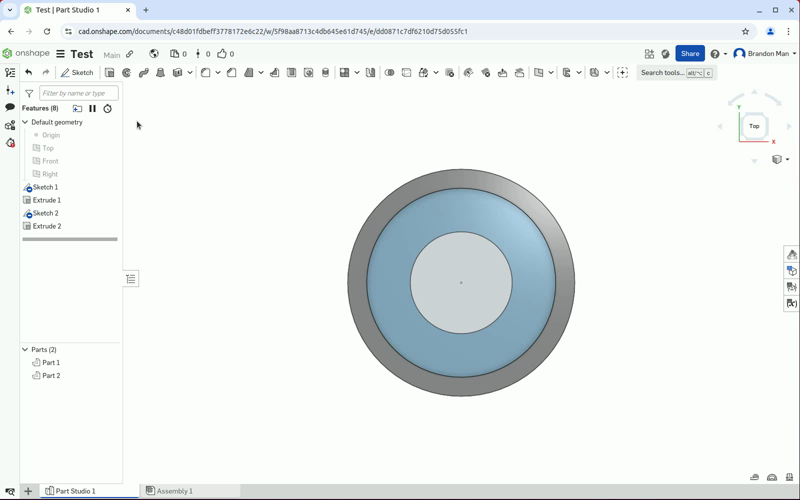
key(shift+7)
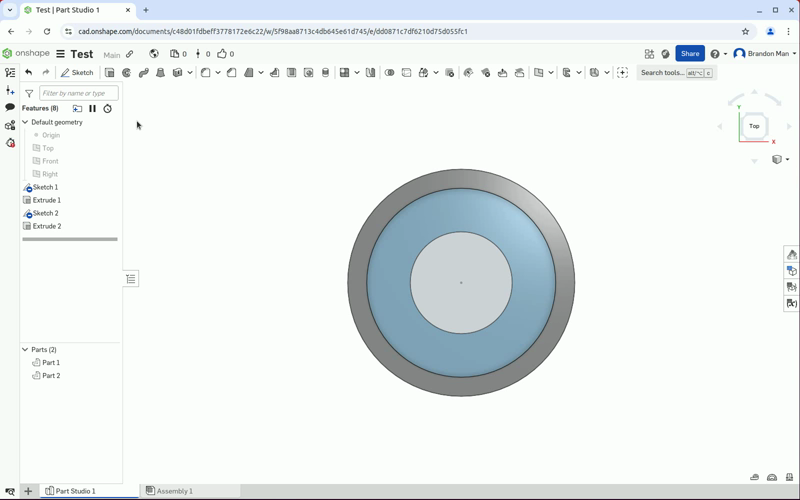
key(up, 3)
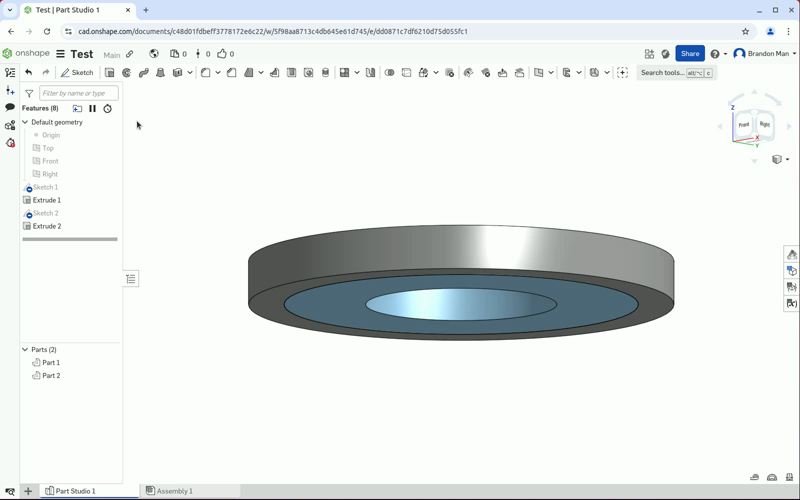
key(left, 3)
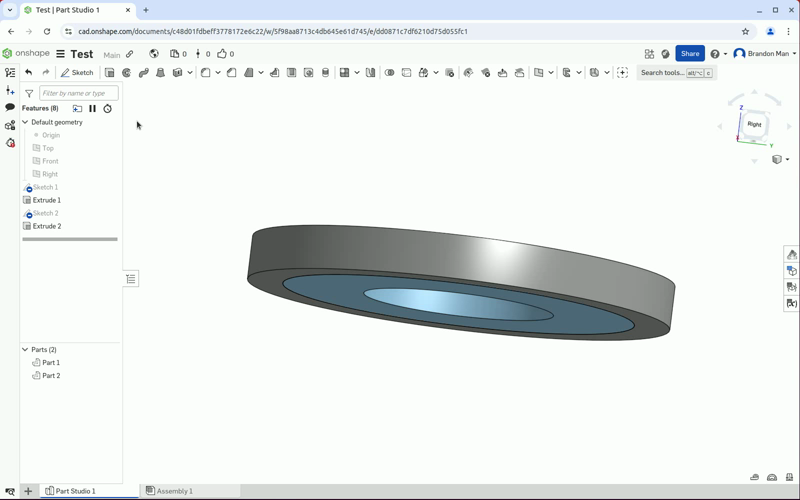
key(right, 3)
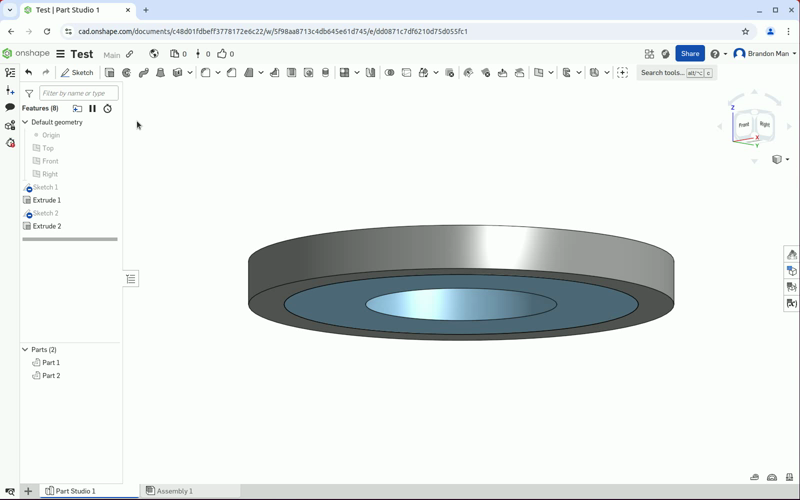
key(down, 3)
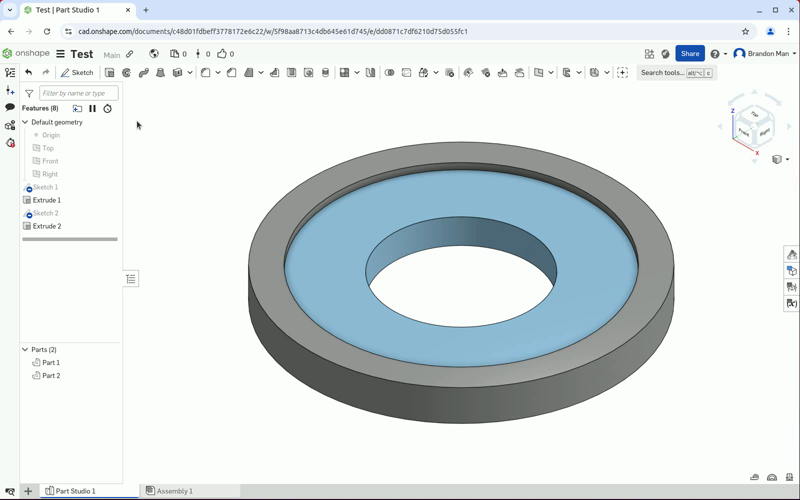
mouse_move(73, 189)
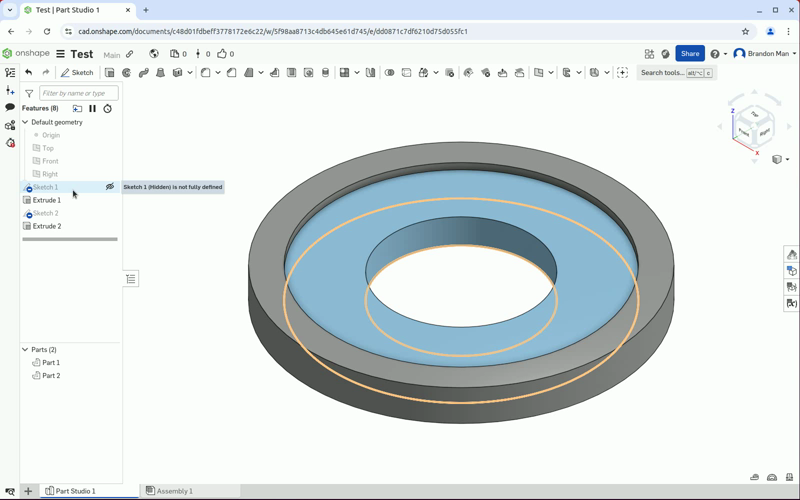
click(73, 189)